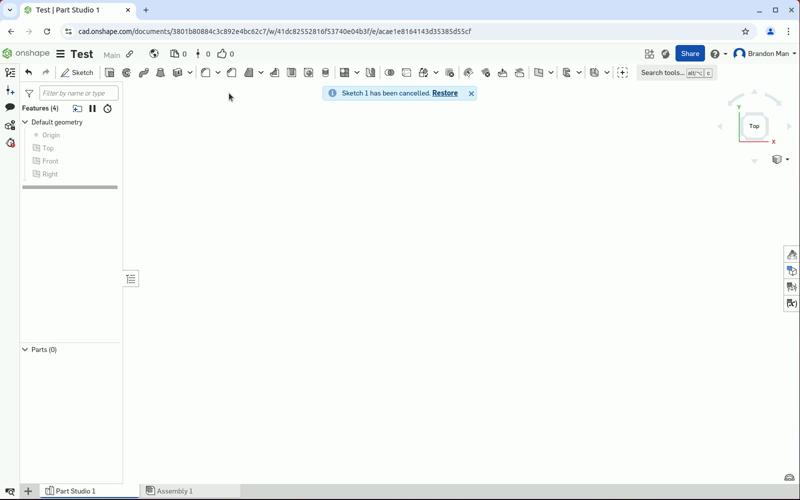
key(shift+h)
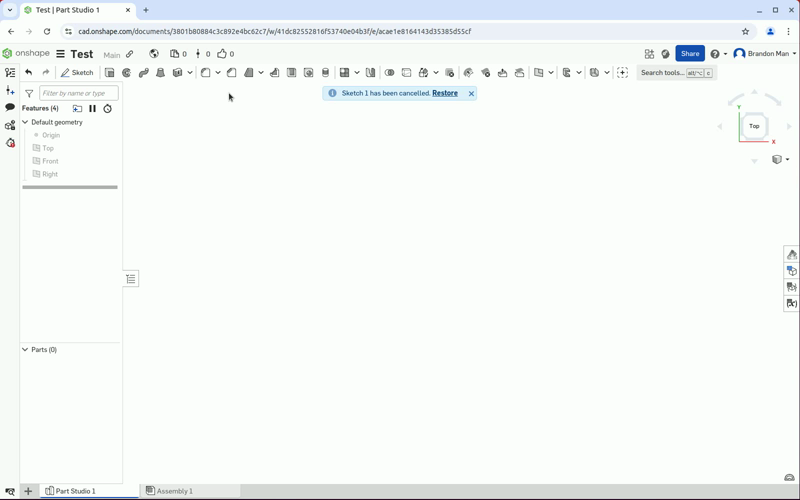
key(shift+s)
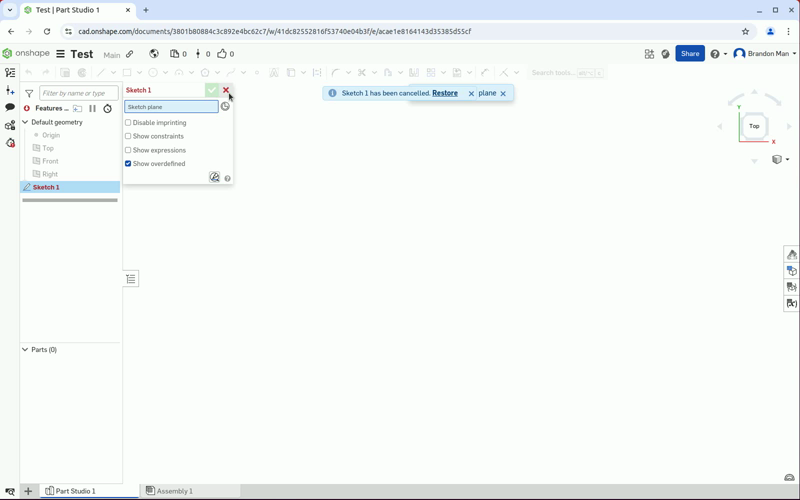
mouse_move(73, 150)
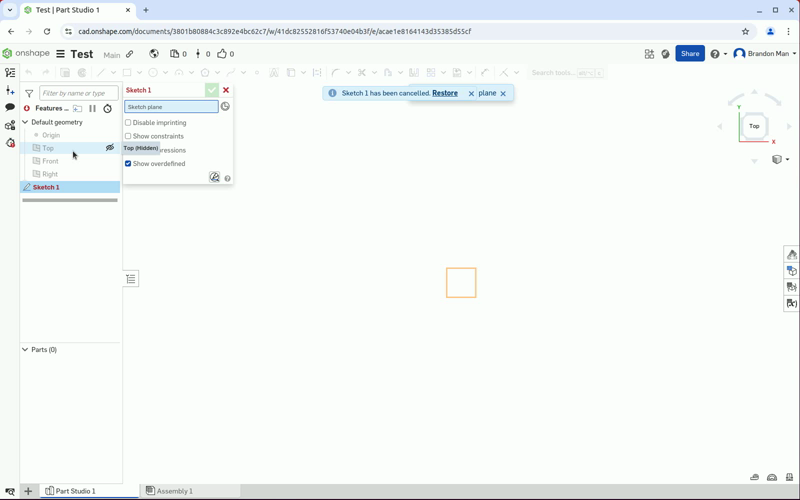
click(73, 150)
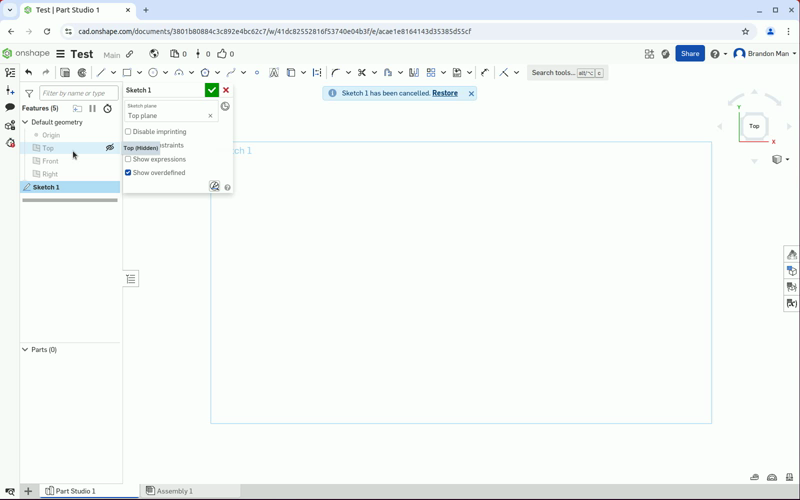
mouse_move(73, 352)
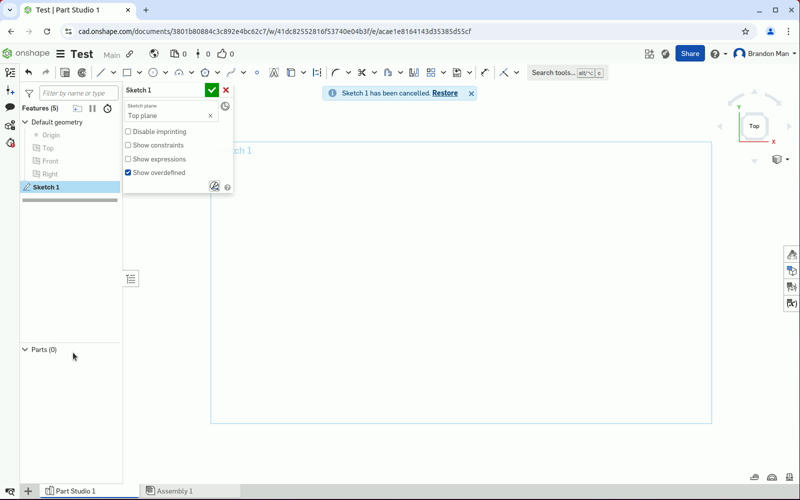
key(y)
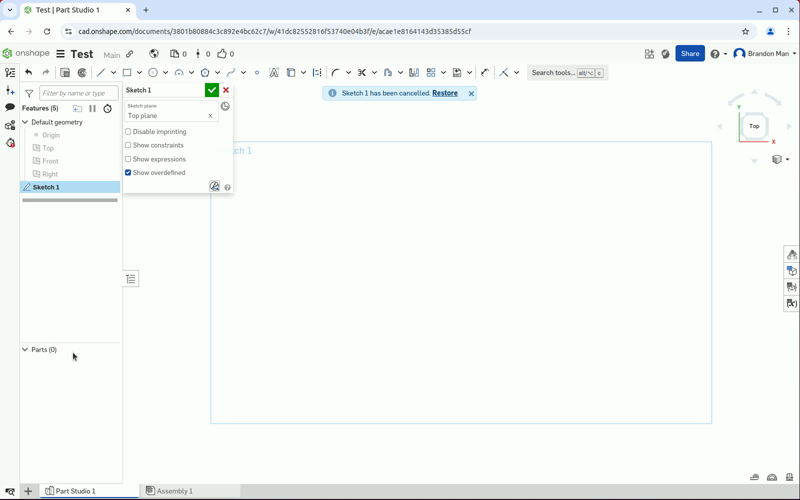
key(c)
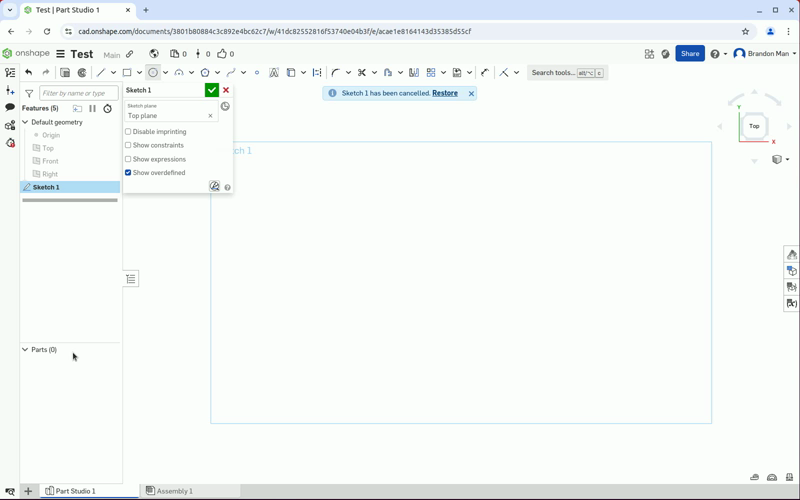
key_down(shift)
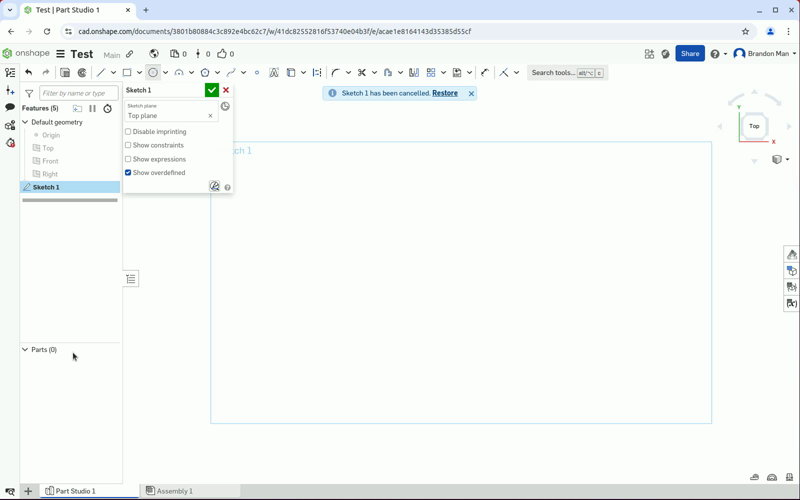
mouse_move(460, 282)
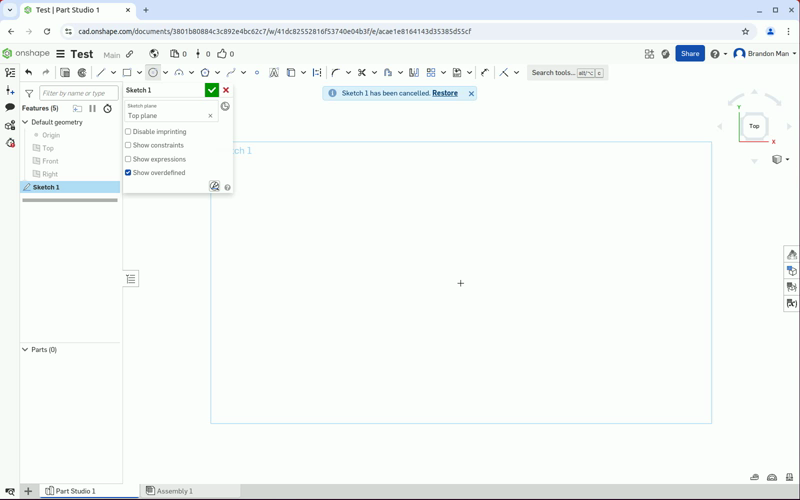
click(460, 282)
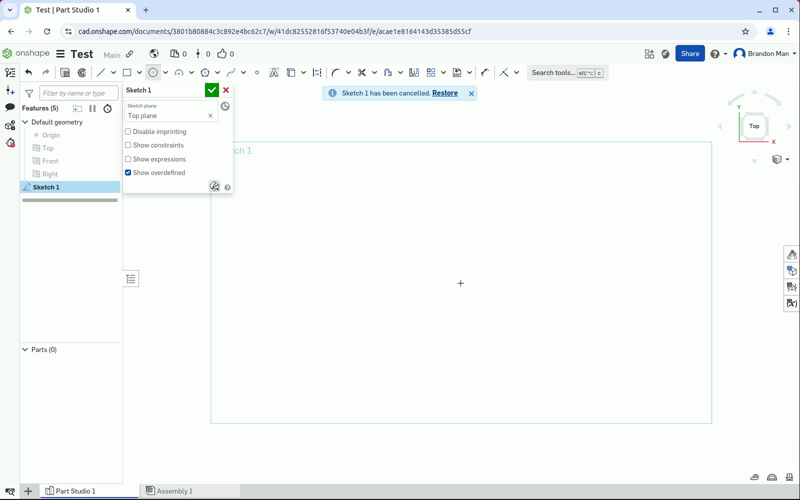
key_up(shift)
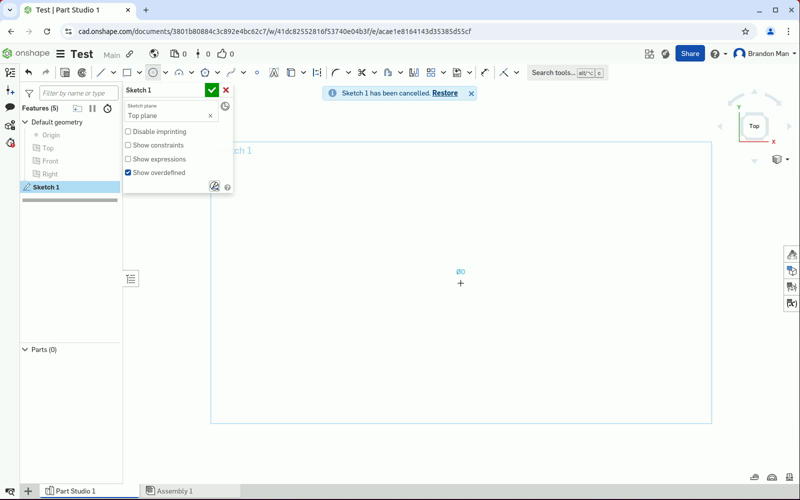
mouse_move(564, 282)
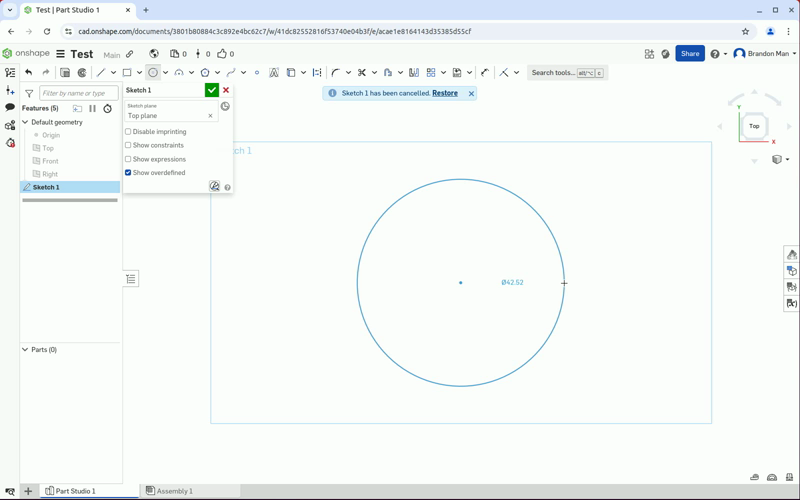
click(564, 282)
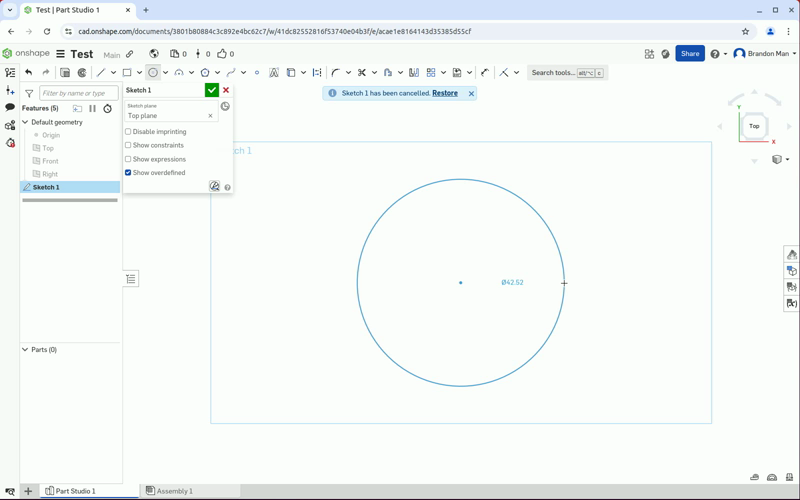
key(esc)
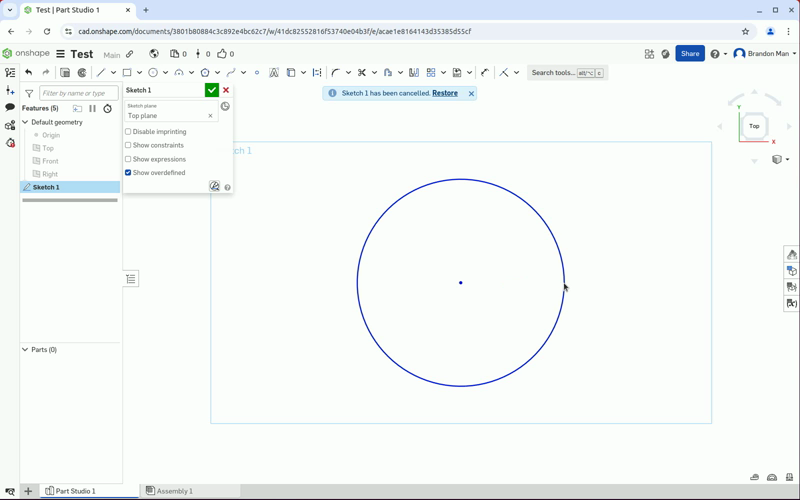
key(c)
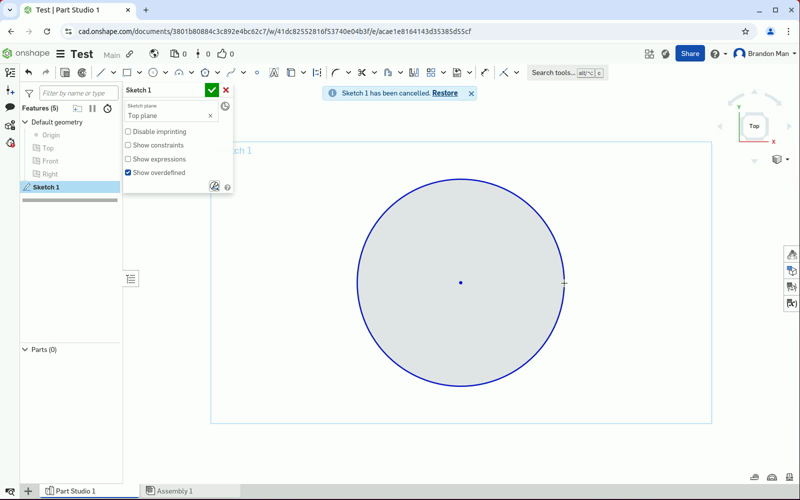
key_down(shift)
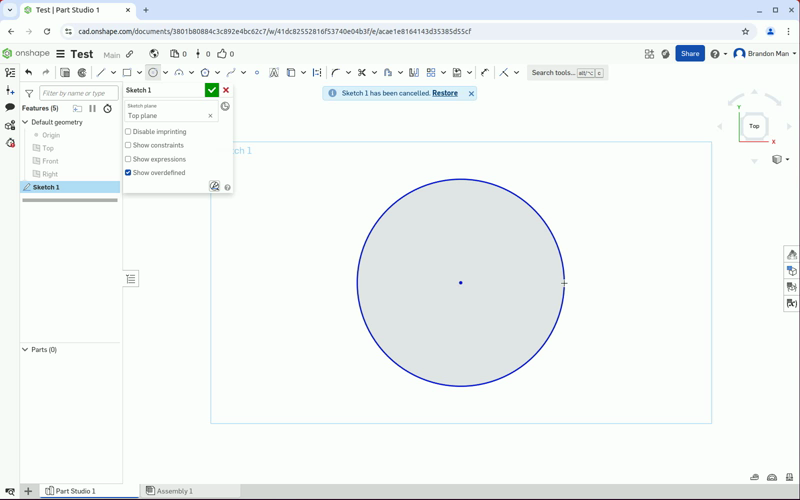
mouse_move(460, 282)
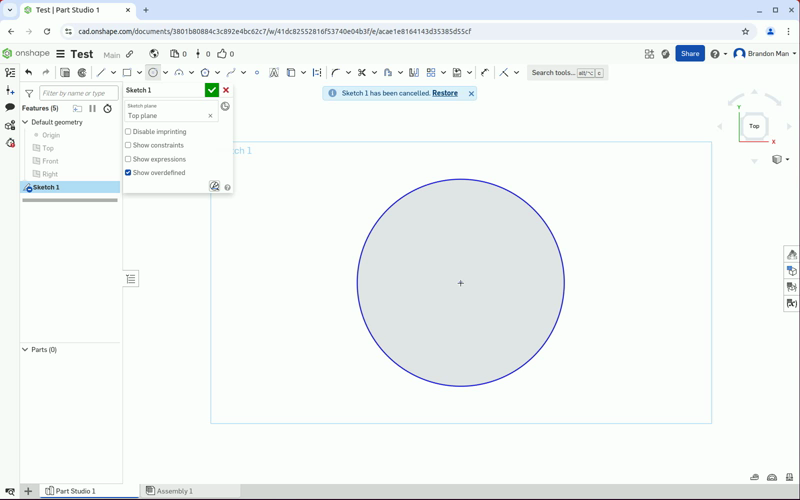
click(460, 282)
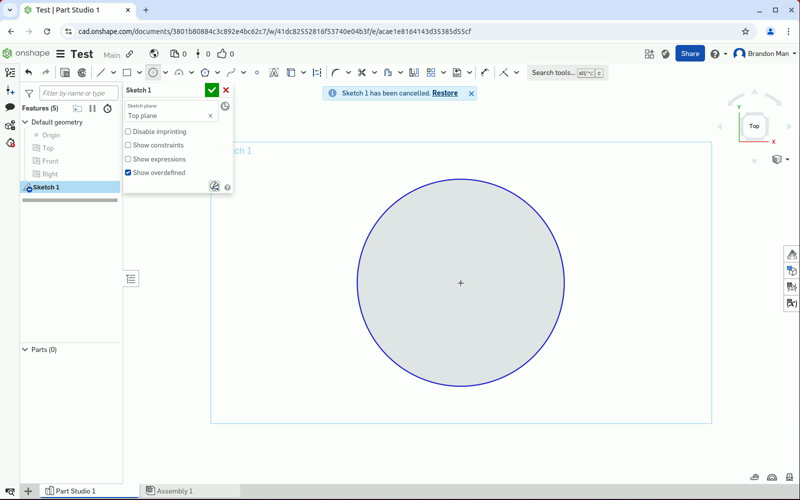
key_up(shift)
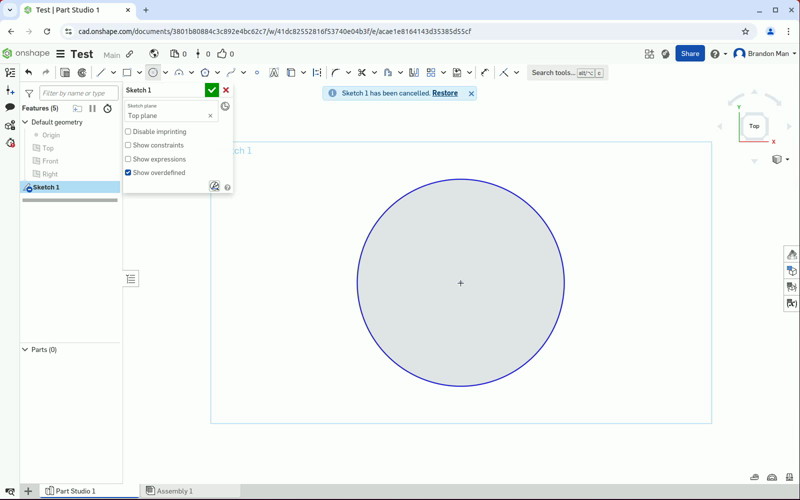
mouse_move(471, 282)
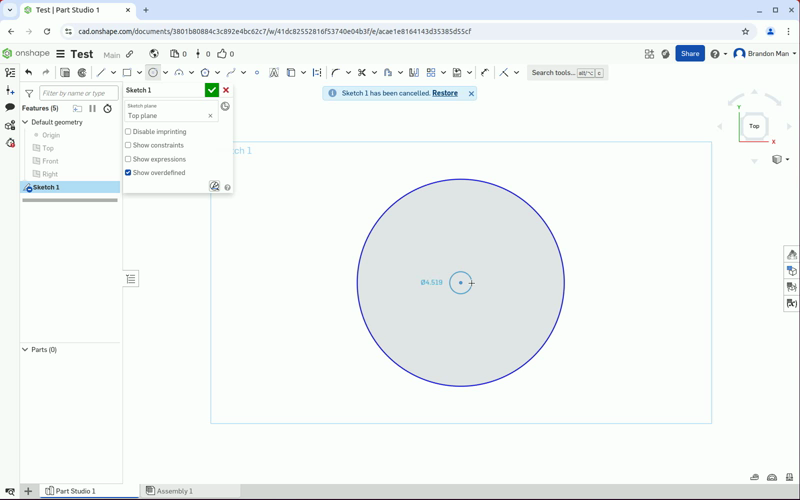
click(471, 282)
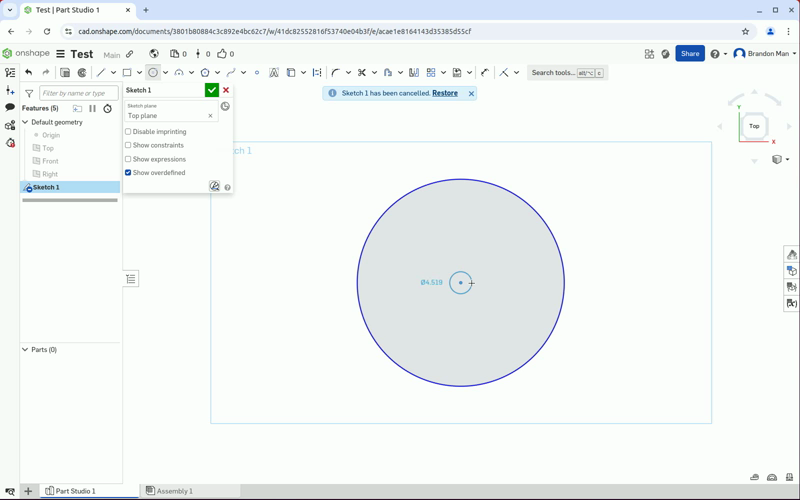
key(esc)
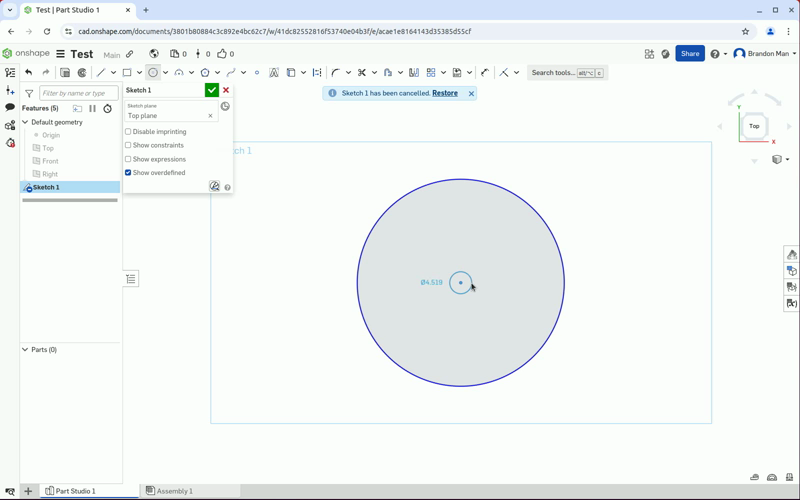
mouse_move(394, 306)
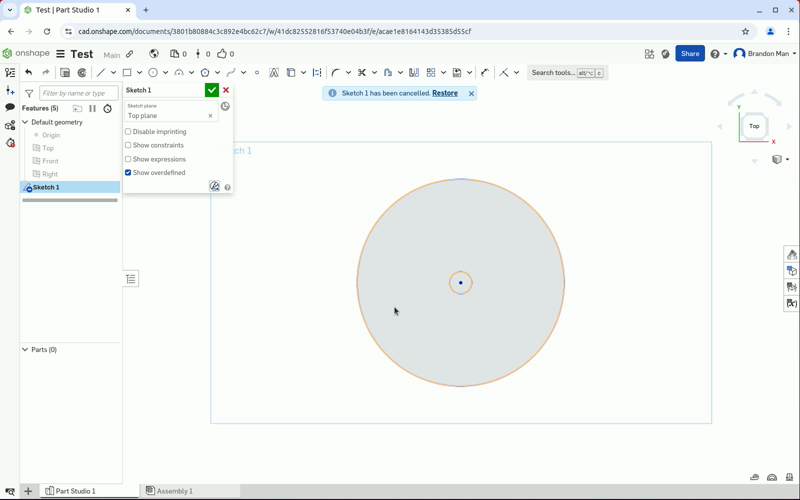
click(394, 306)
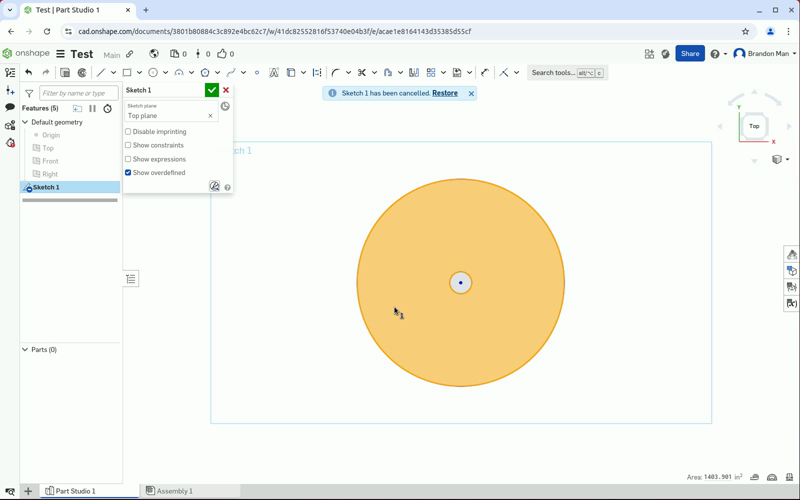
mouse_move(73, 352)
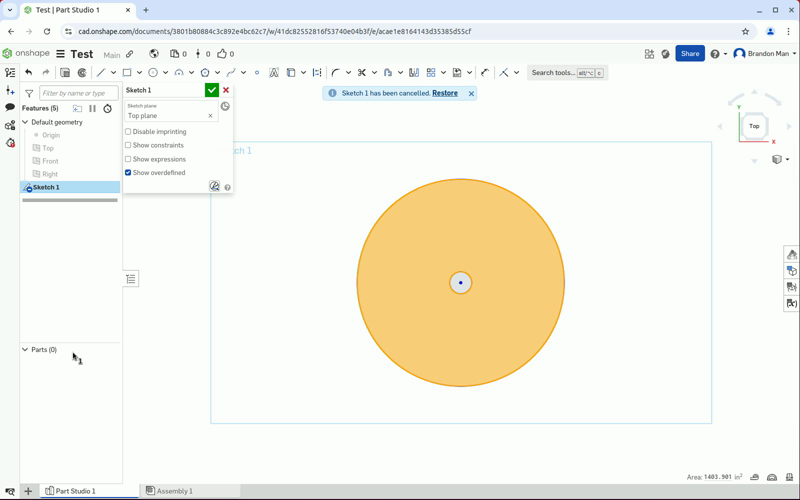
key(shift+y)
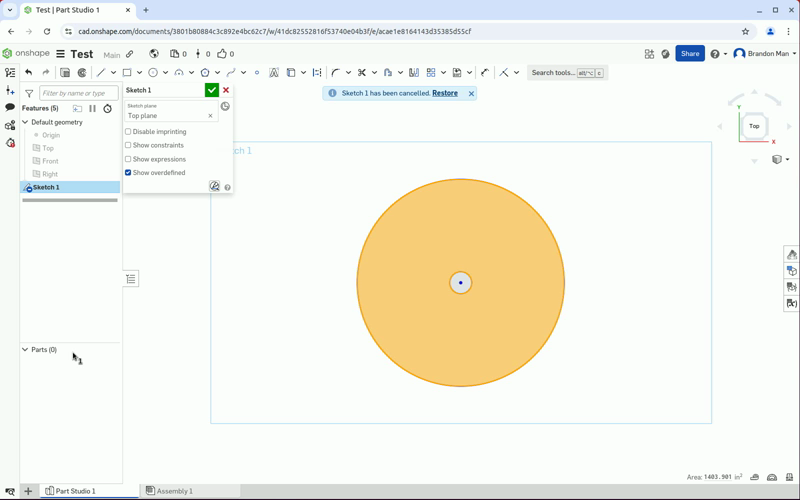
key(shift+e)
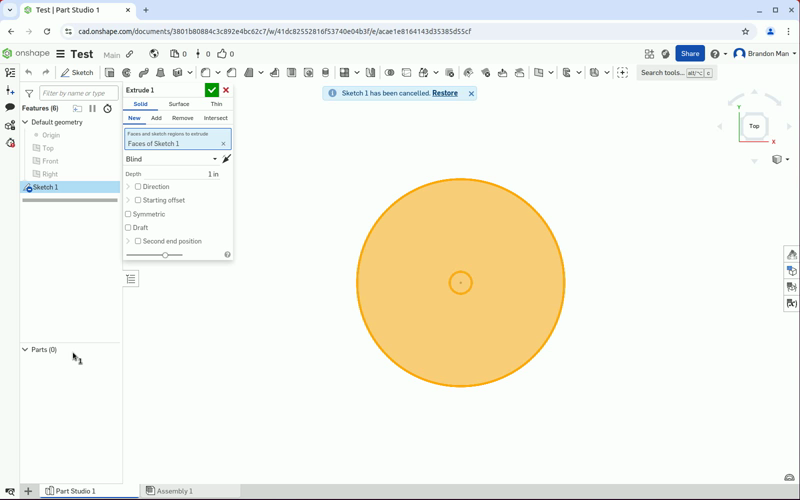
mouse_move(143, 106)
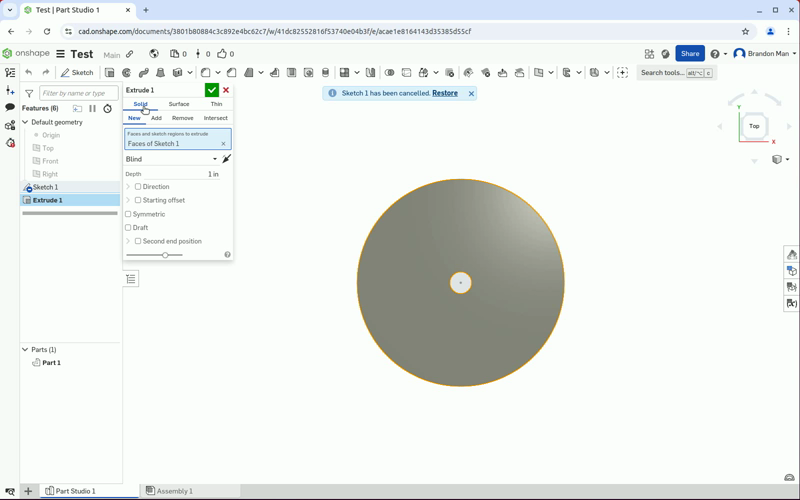
click(143, 106)
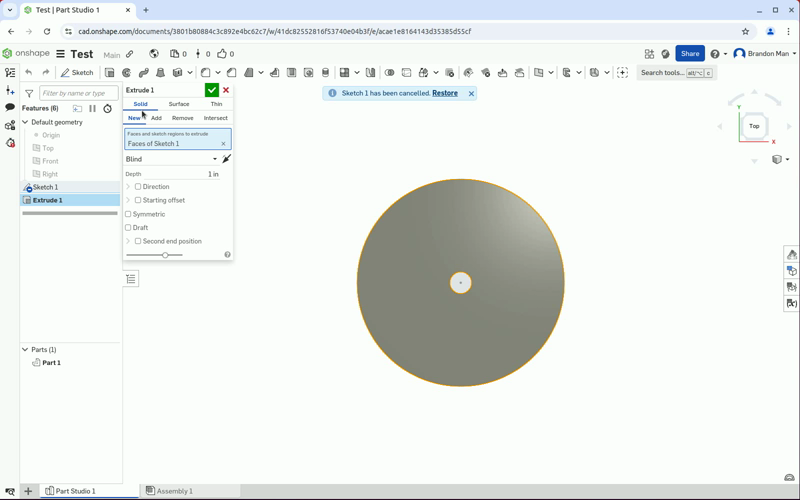
mouse_move(137, 120)
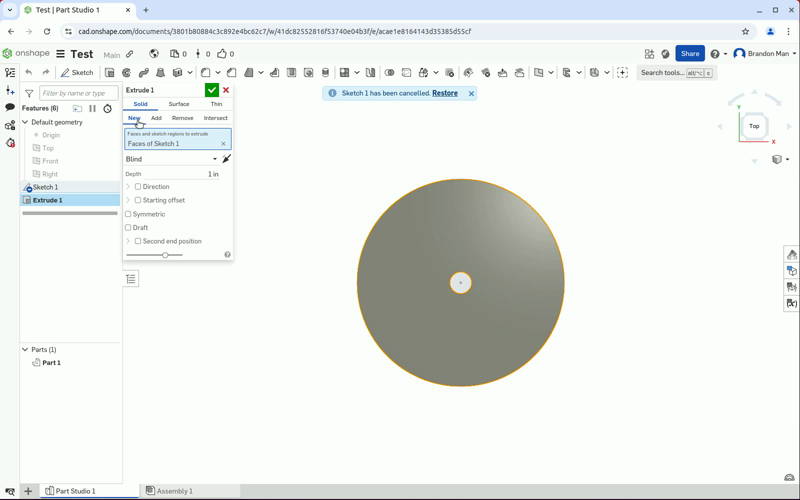
click(137, 120)
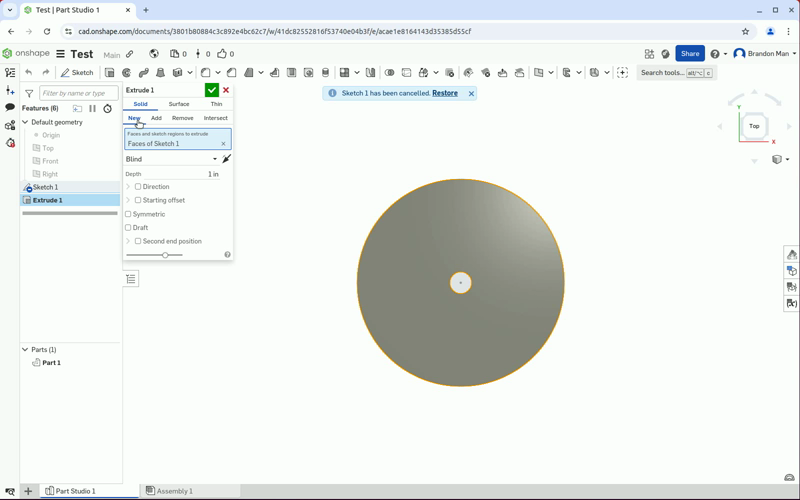
key(tab, 4)
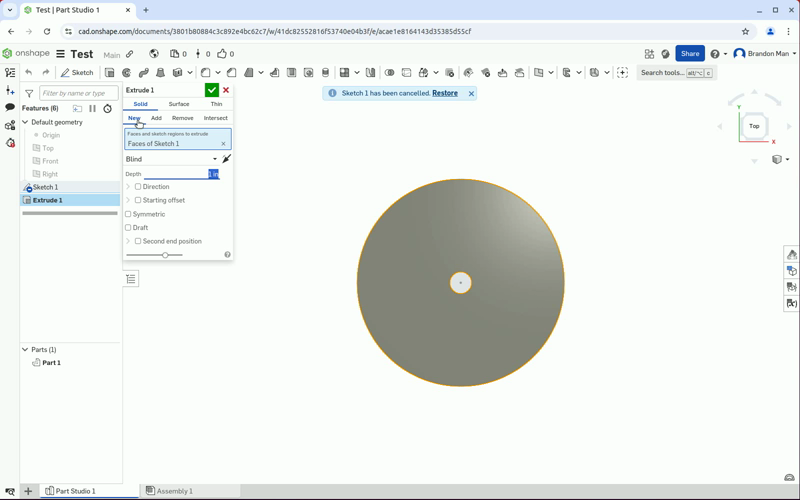
text(2.648)
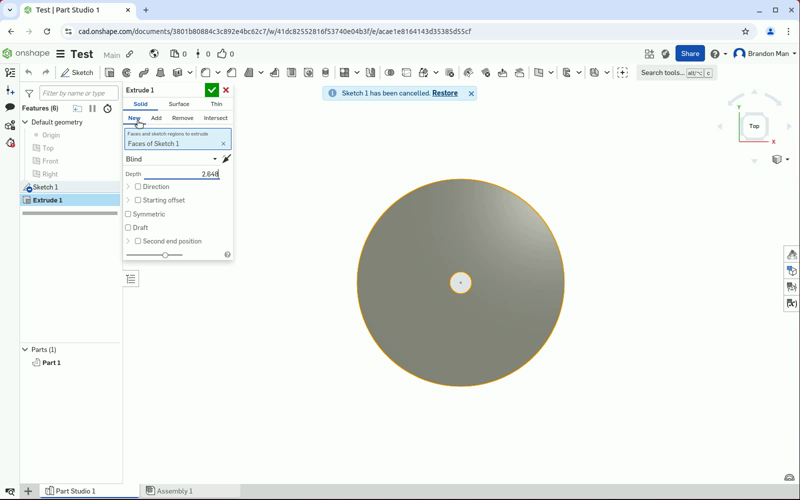
key(enter)
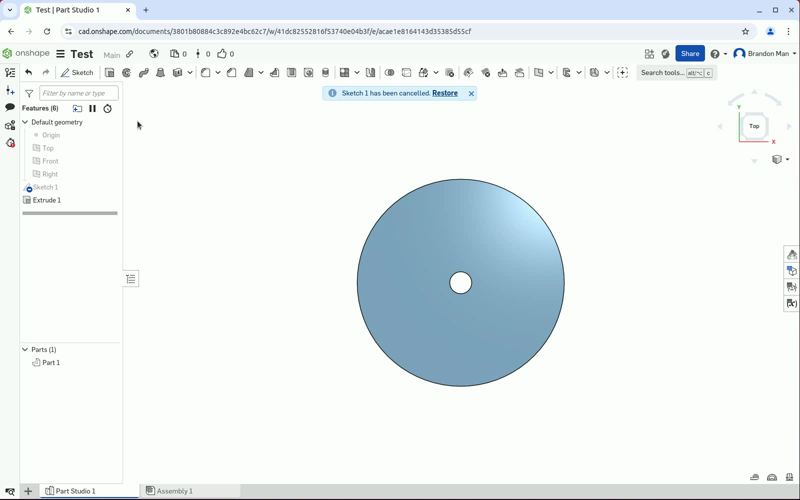
key(shift+h)
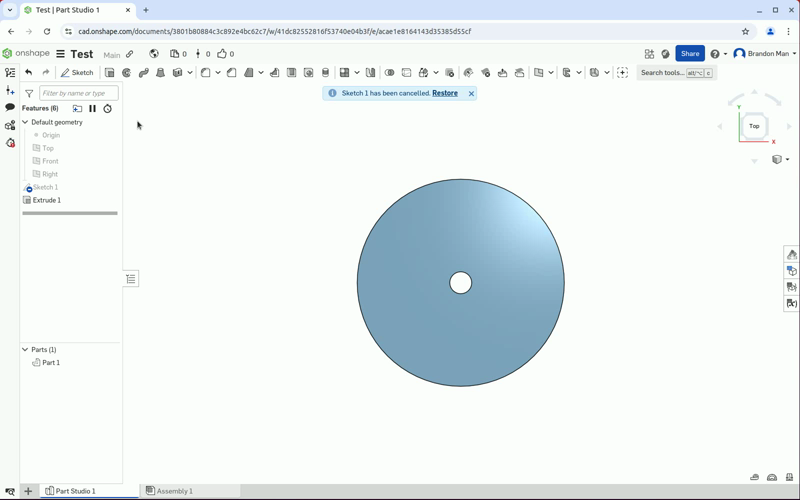
key(shift+h)
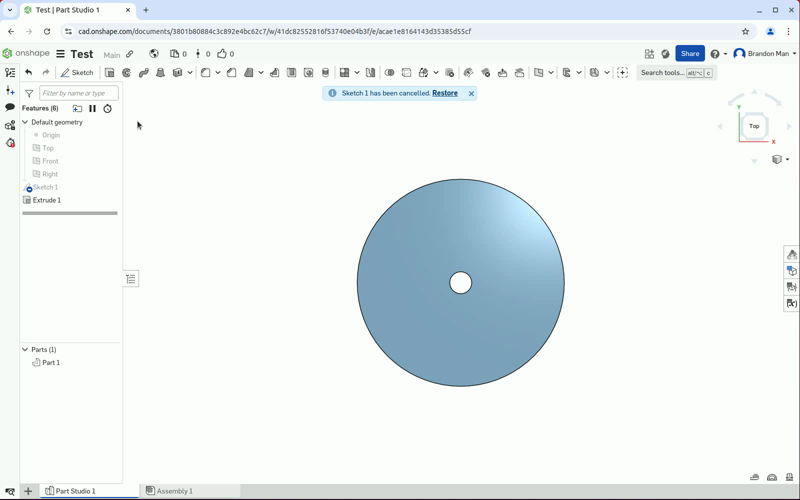
mouse_move(73, 189)
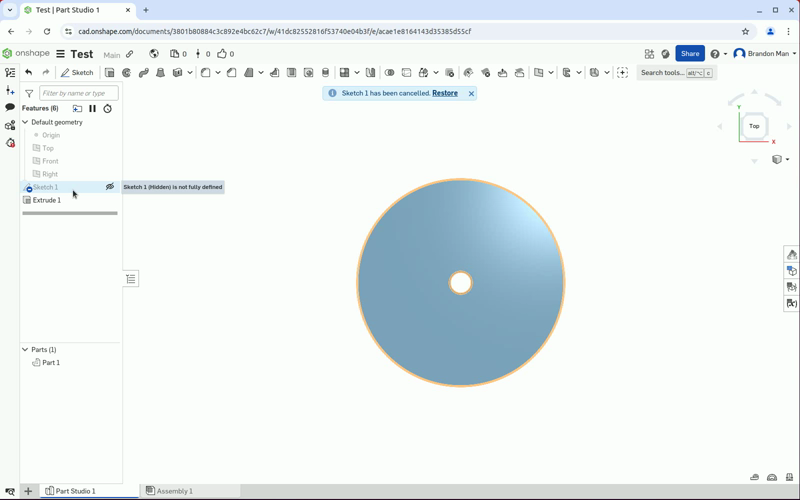
click(73, 189)
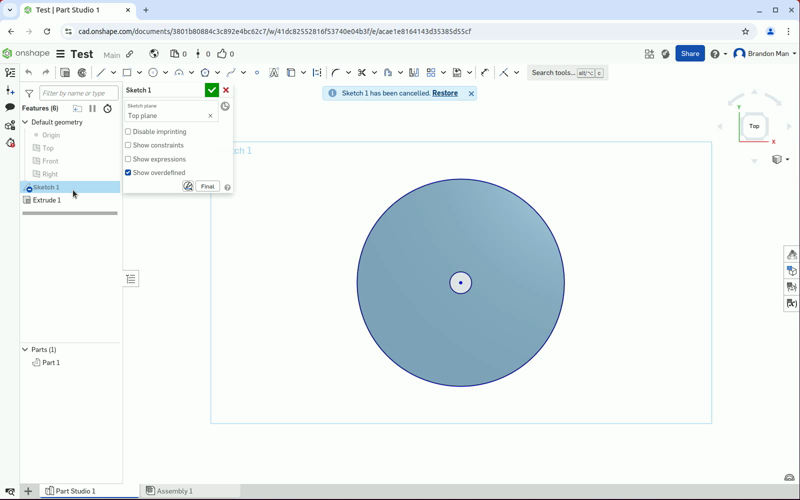
mouse_move(229, 92)
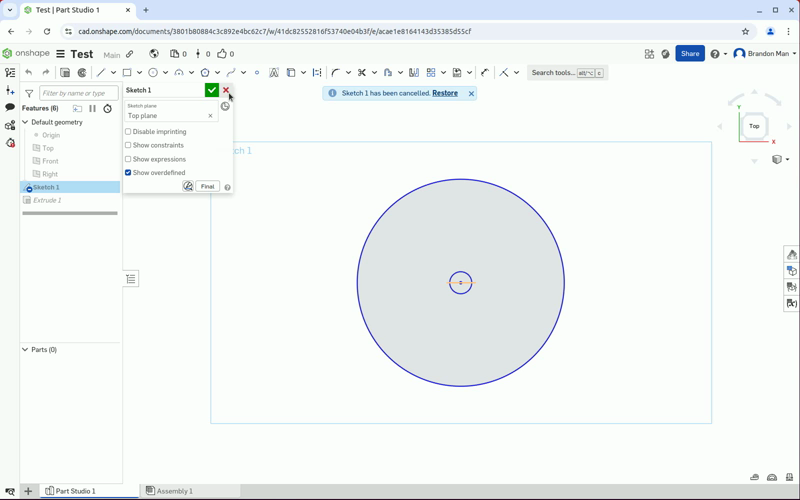
click(229, 92)
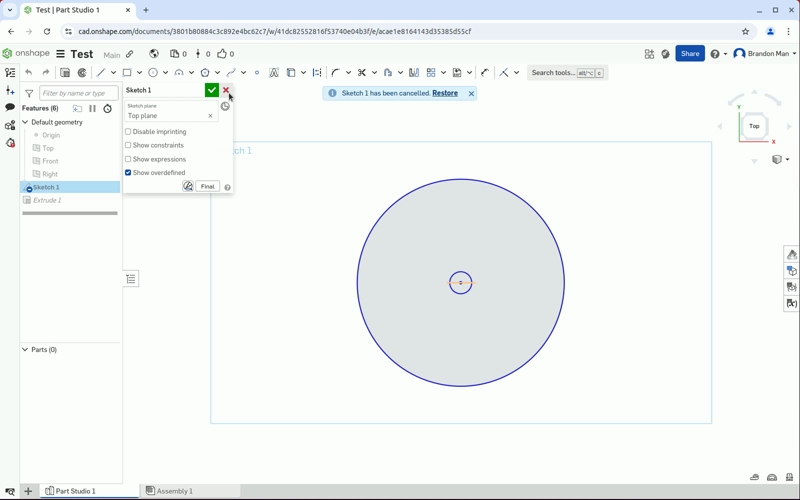
key(shift+s)
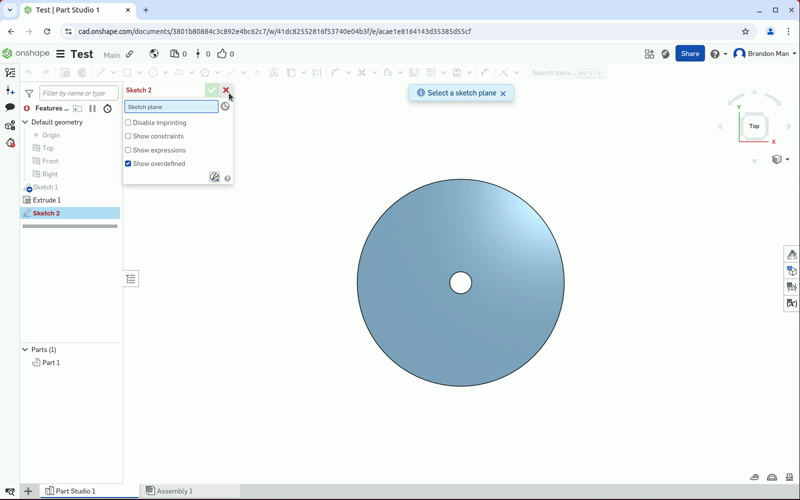
mouse_move(73, 150)
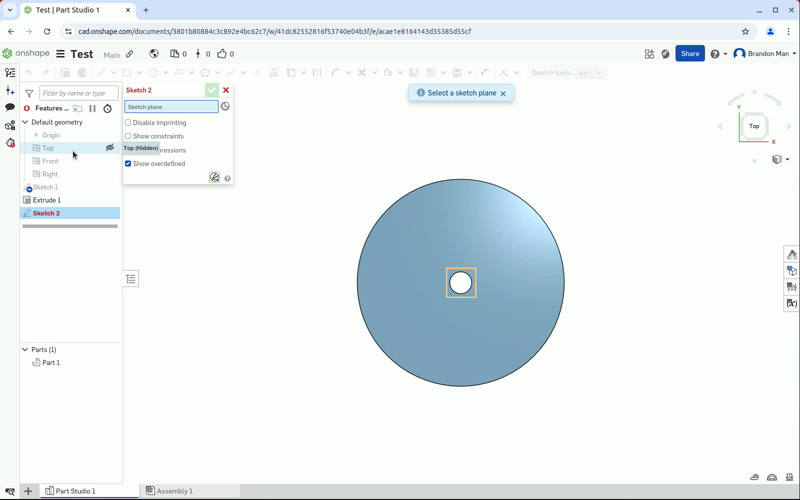
click(73, 150)
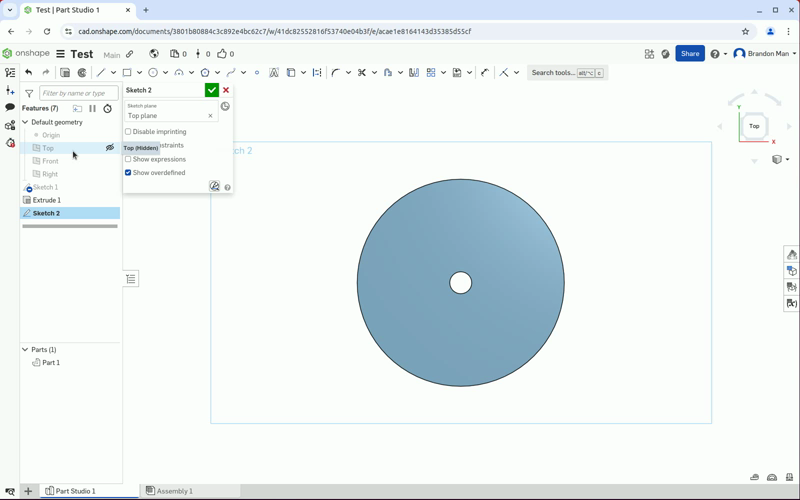
mouse_move(73, 352)
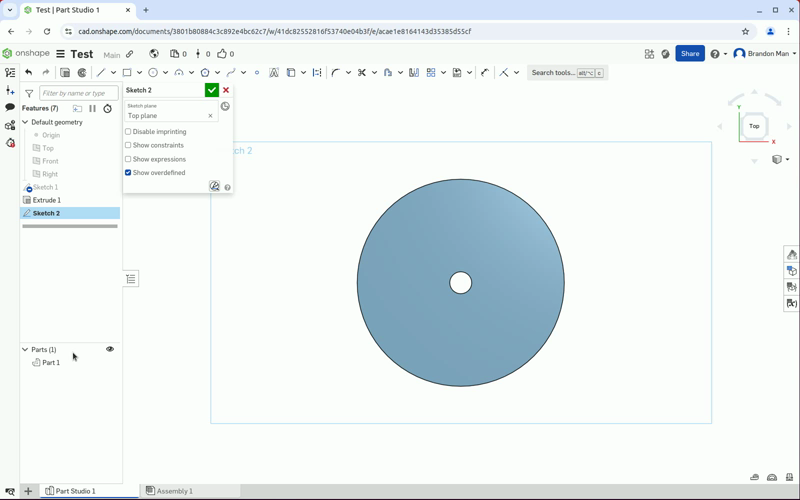
key(y)
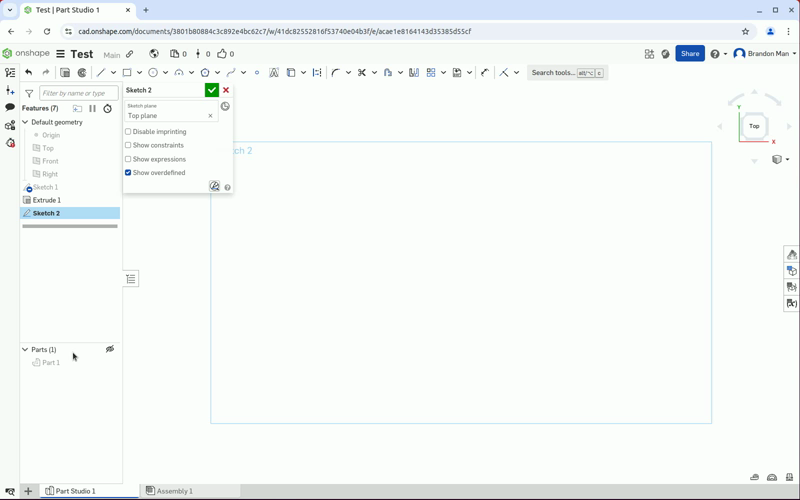
key(c)
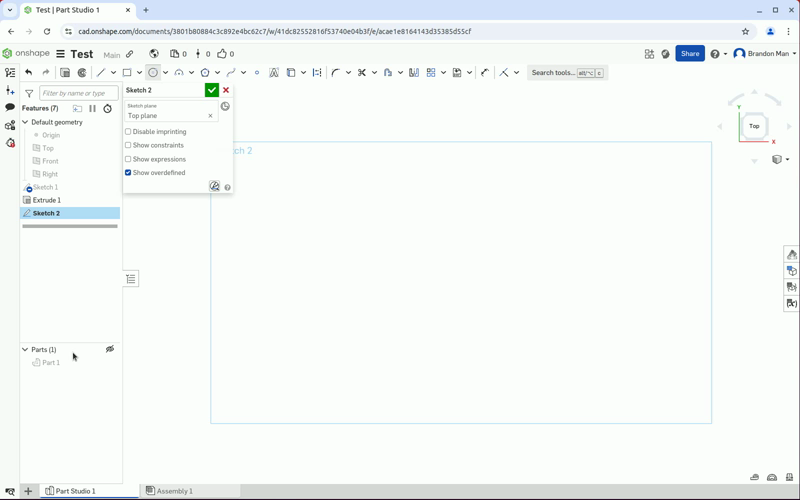
key_down(shift)
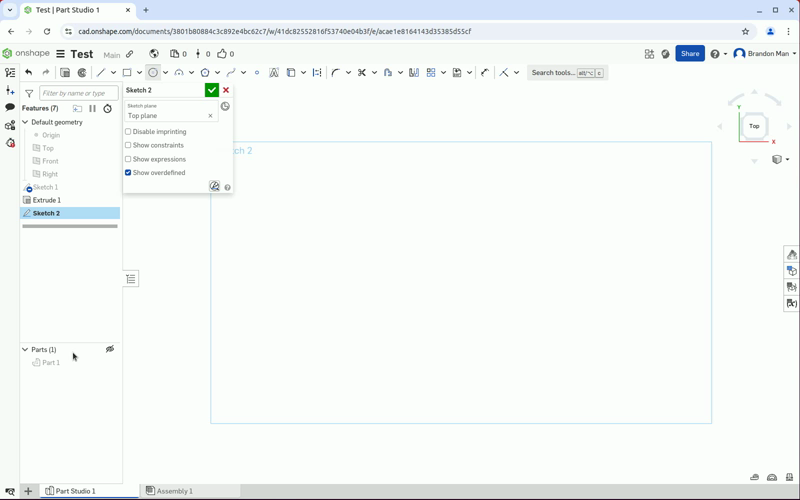
mouse_move(461, 282)
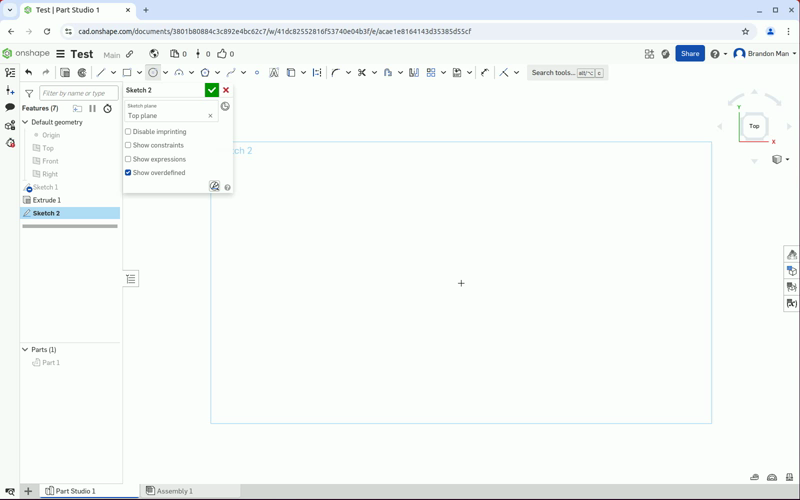
click(461, 282)
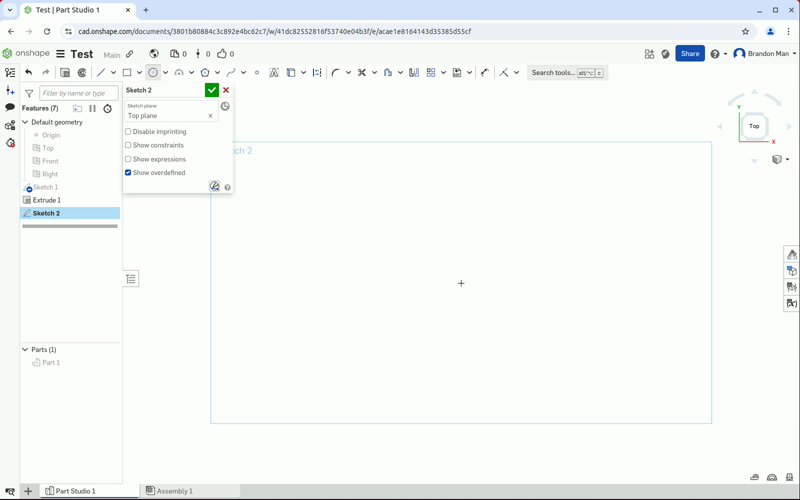
key_up(shift)
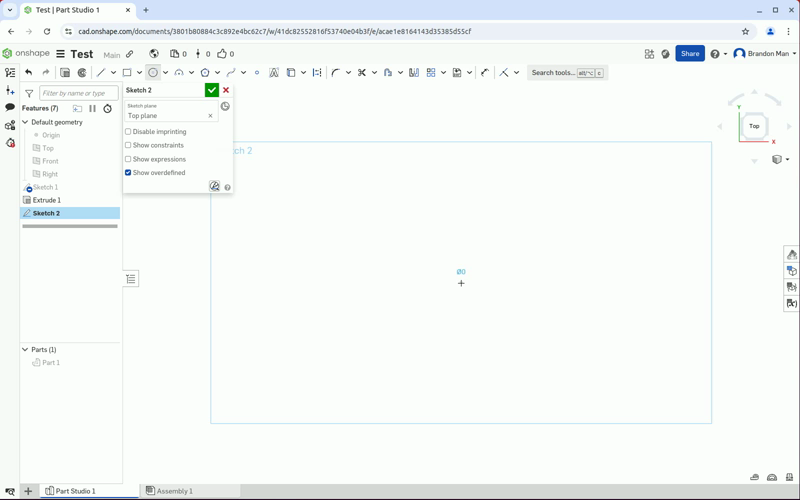
mouse_move(574, 282)
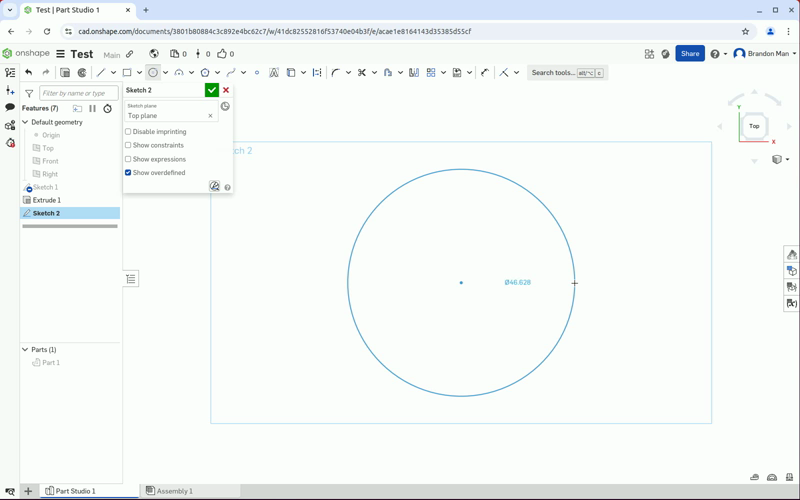
click(574, 282)
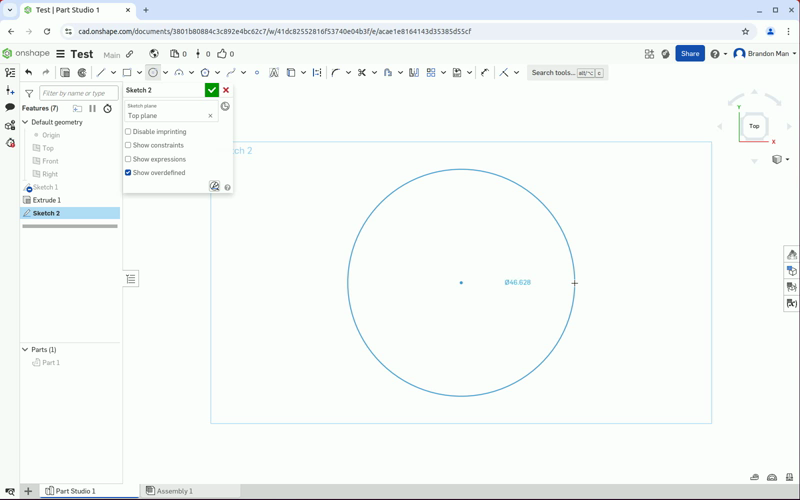
key(esc)
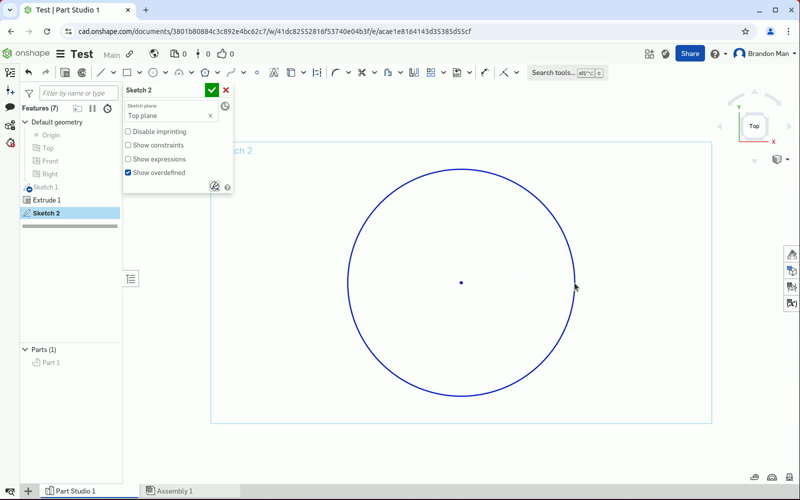
key(c)
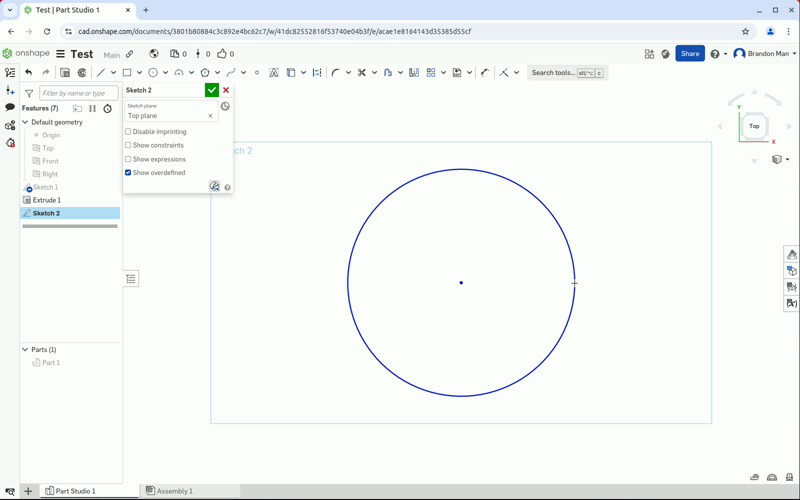
key_down(shift)
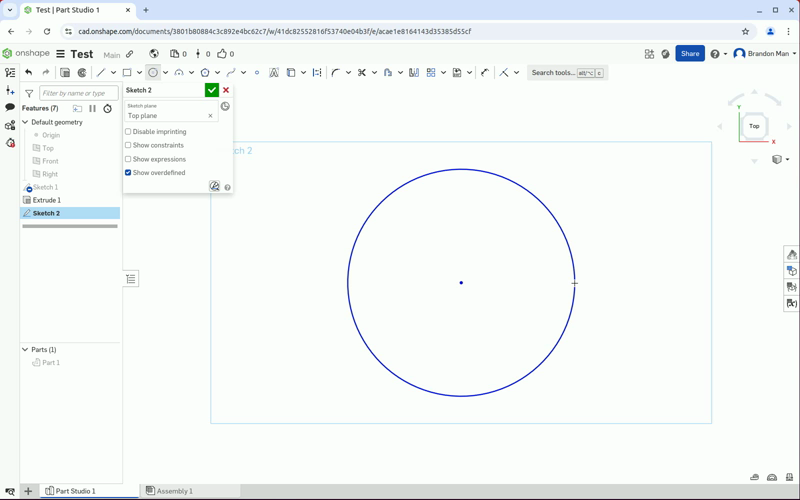
mouse_move(461, 282)
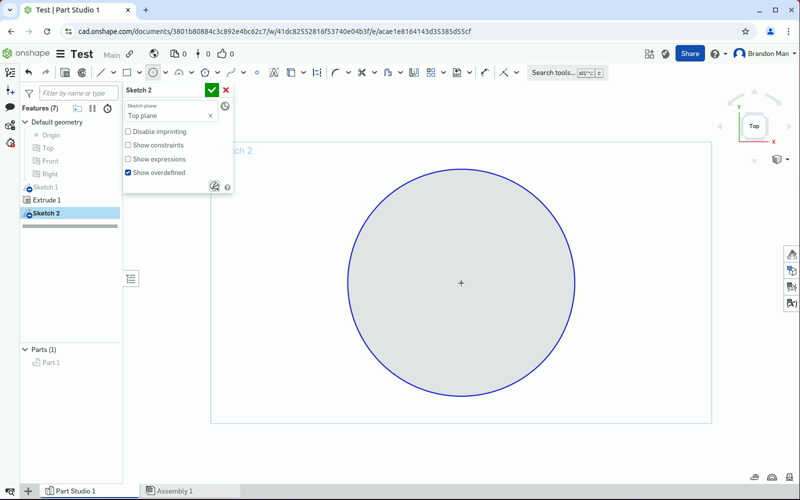
click(461, 282)
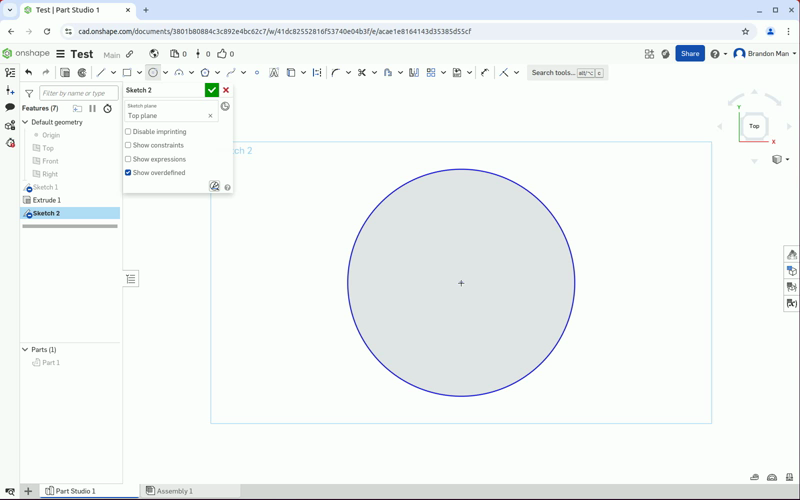
key_up(shift)
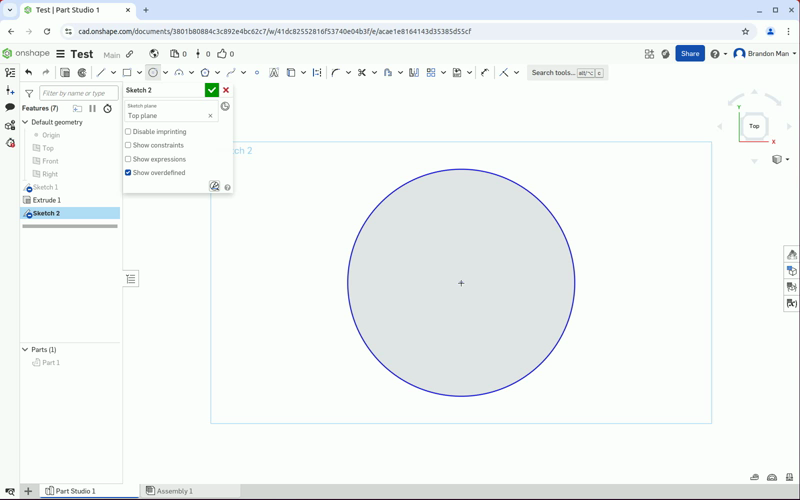
mouse_move(562, 282)
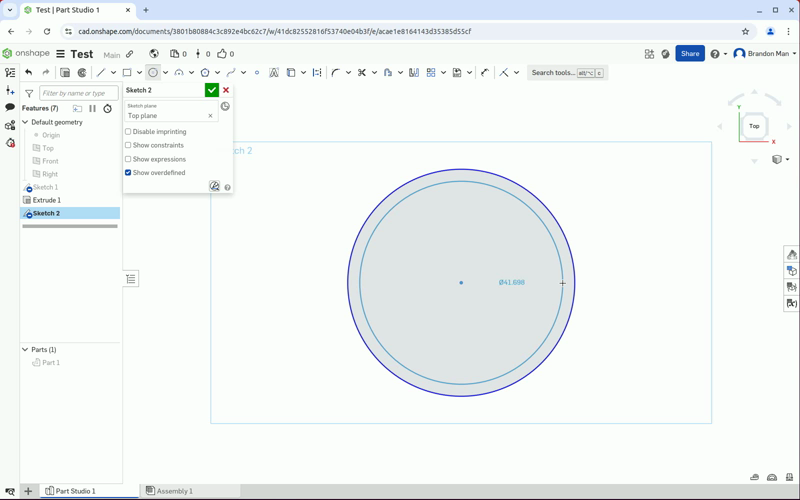
click(562, 282)
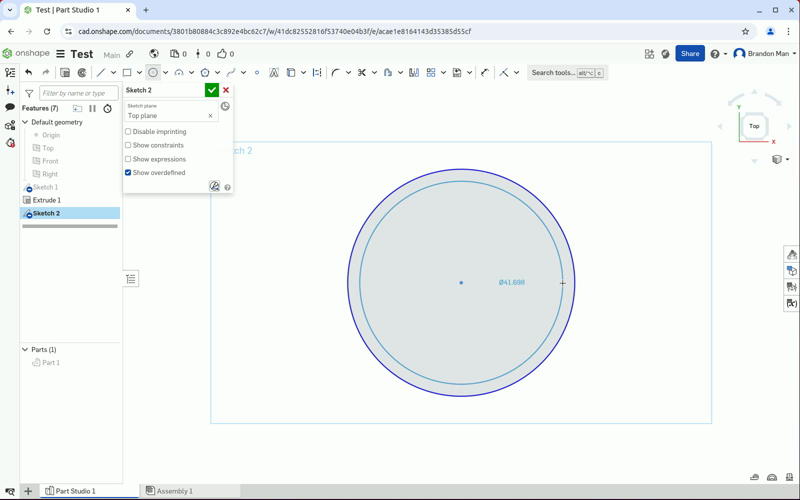
key(esc)
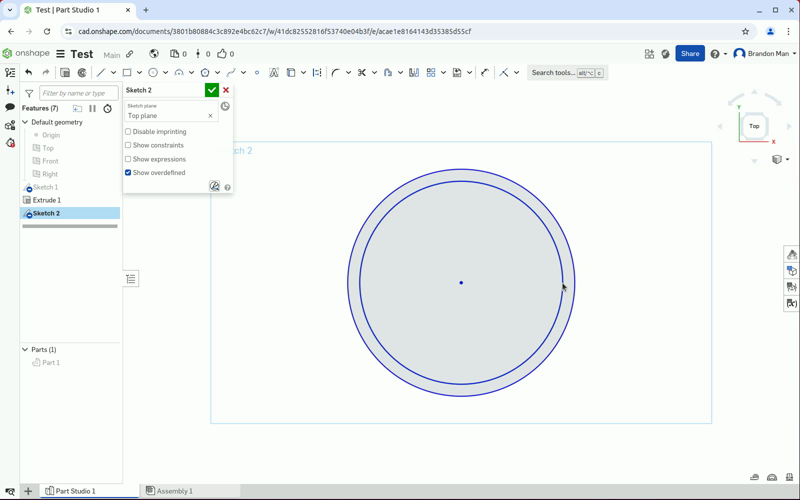
mouse_move(565, 306)
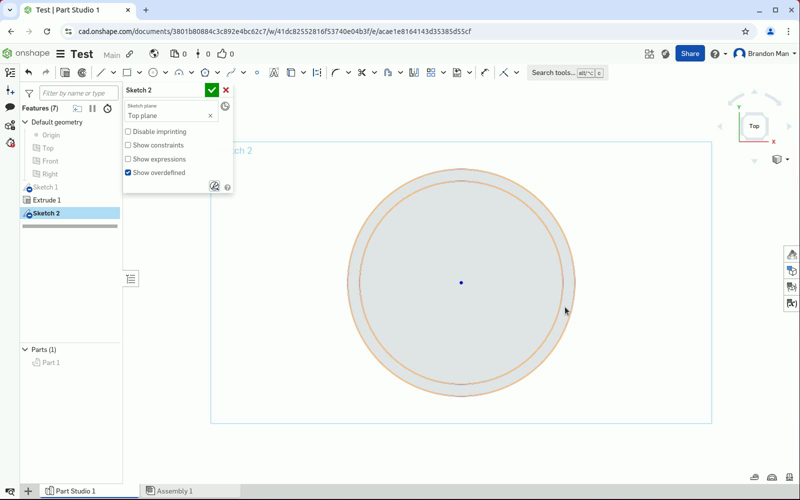
click(565, 306)
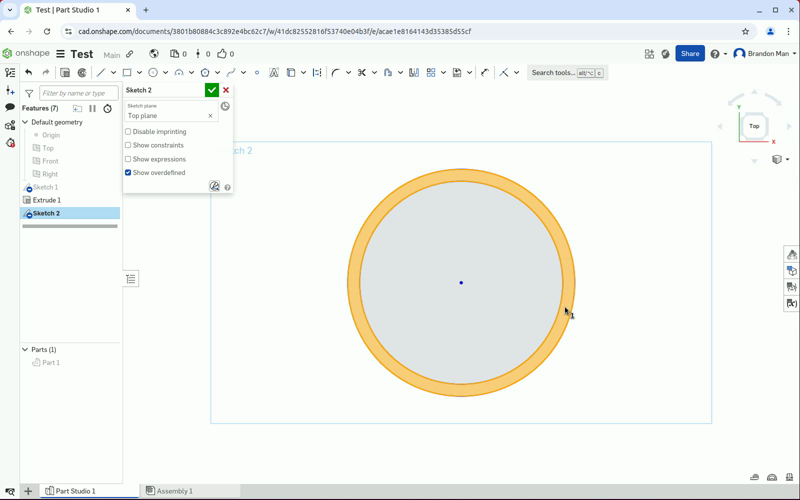
mouse_move(73, 352)
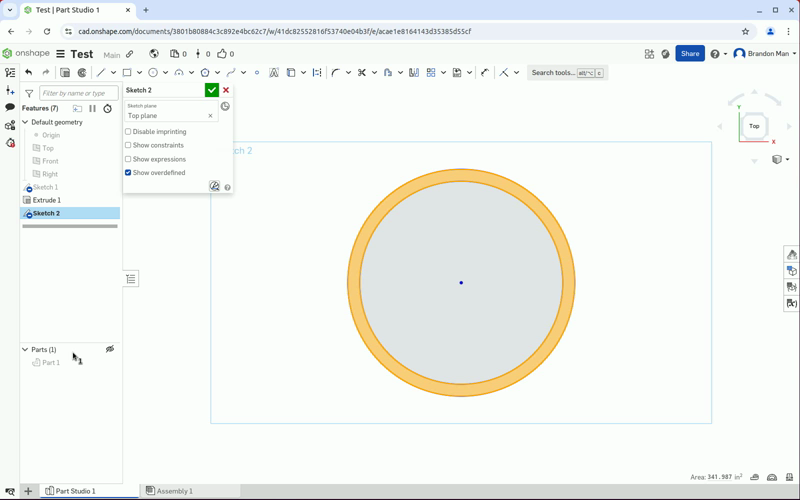
key(shift+y)
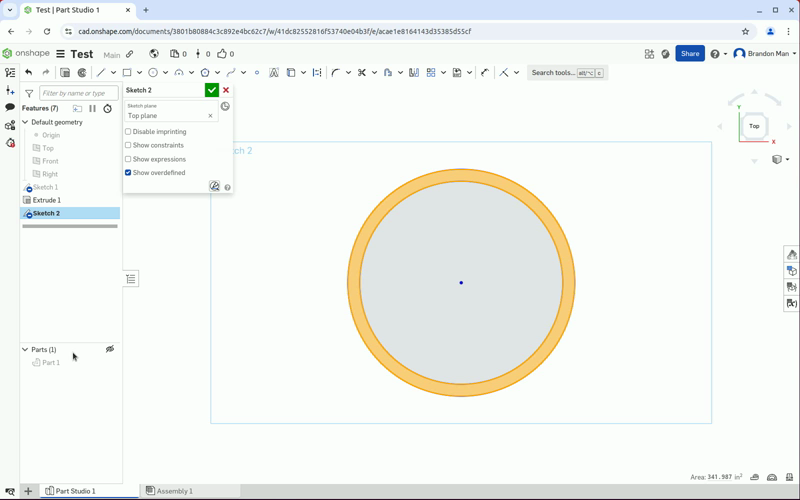
key(shift+e)
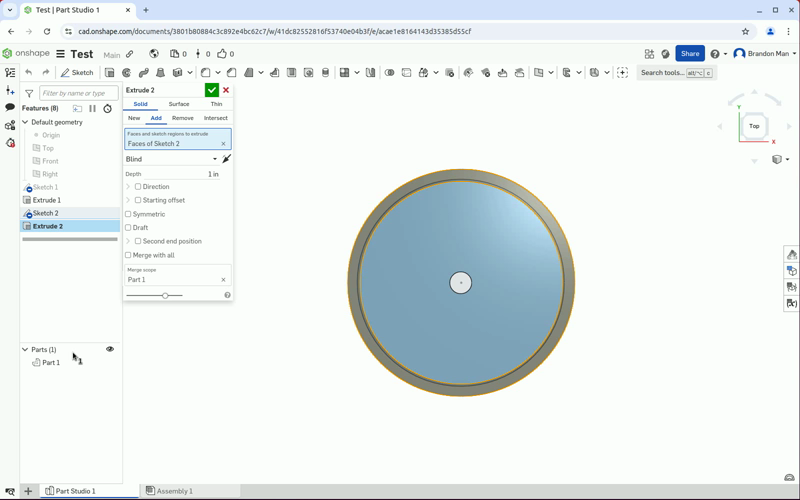
mouse_move(143, 106)
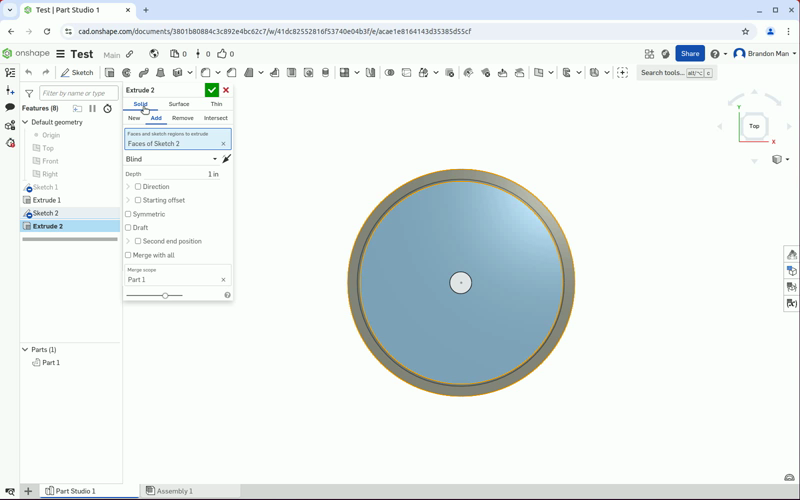
click(143, 106)
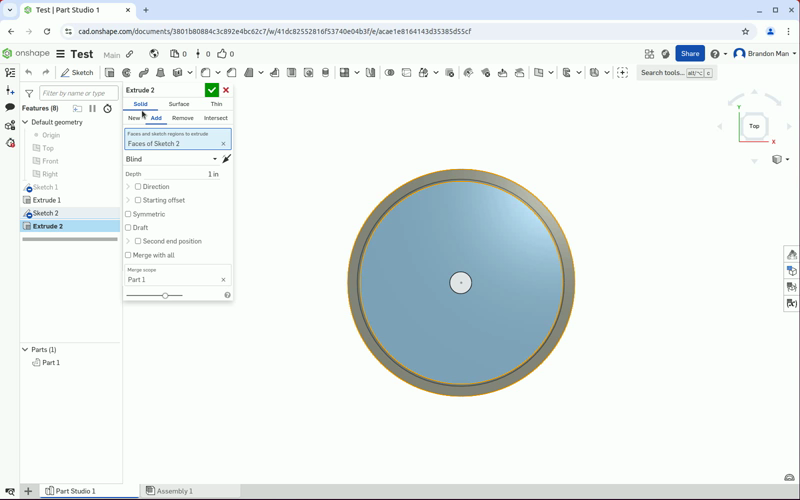
mouse_move(137, 120)
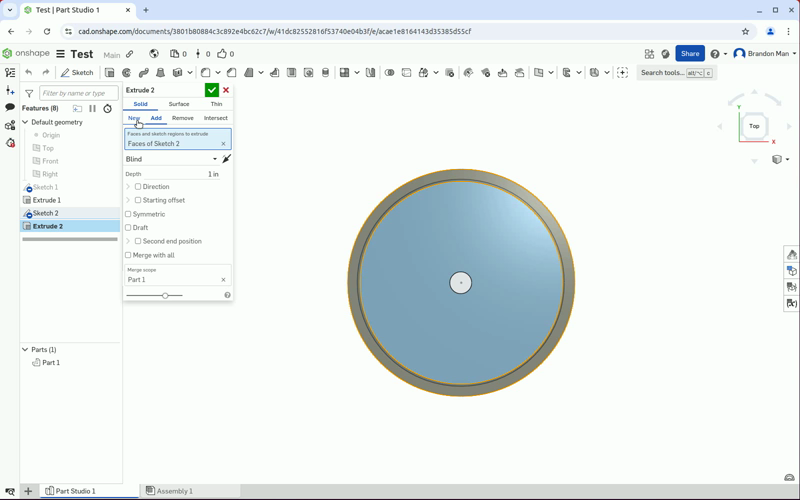
click(137, 120)
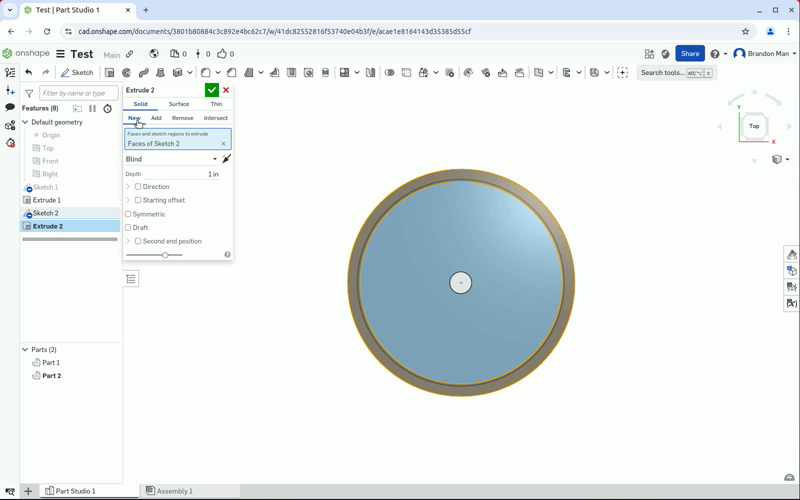
key(tab, 4)
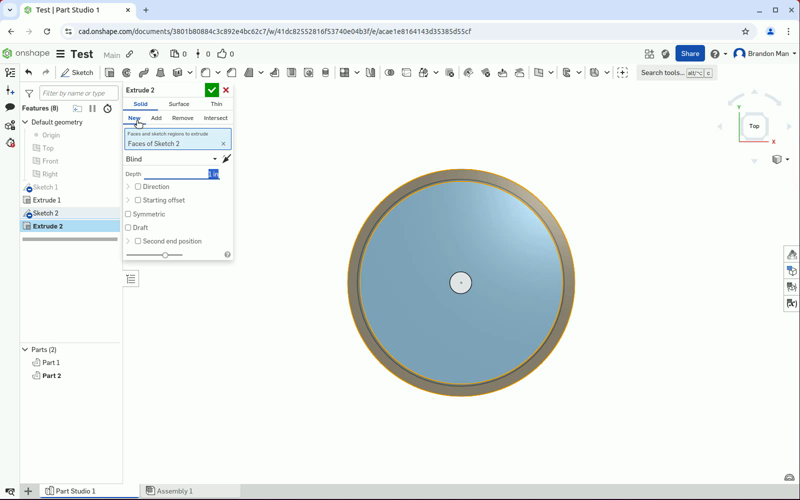
text(6.499)
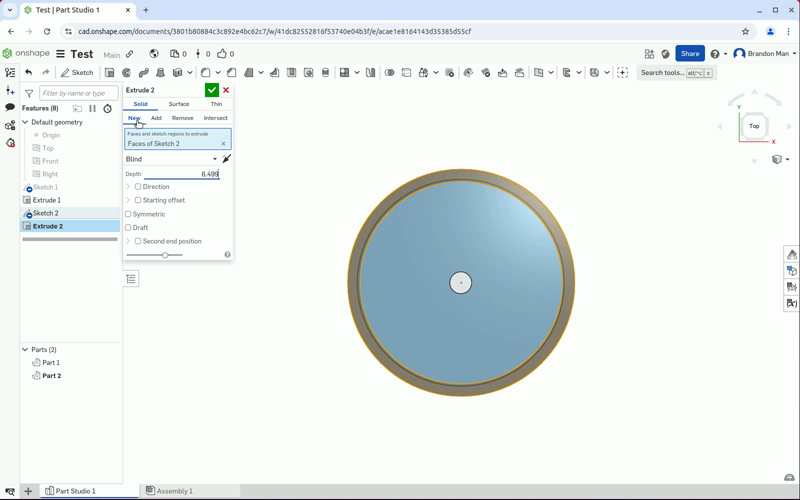
key(enter)
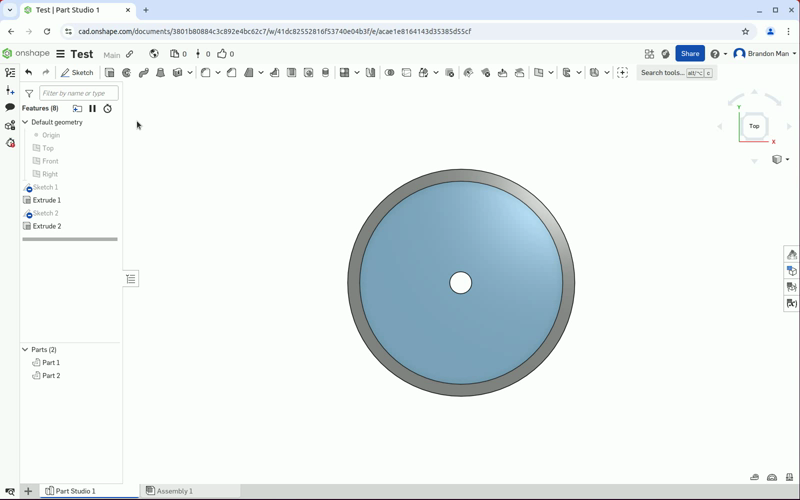
key(shift+h)
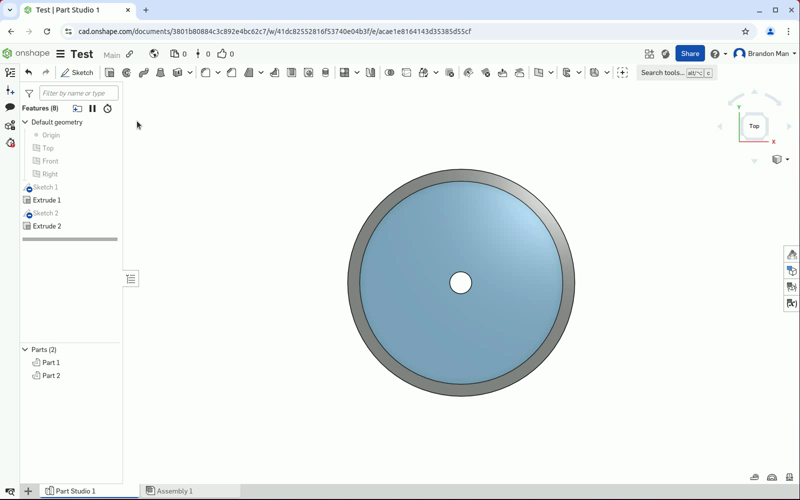
key(shift+h)
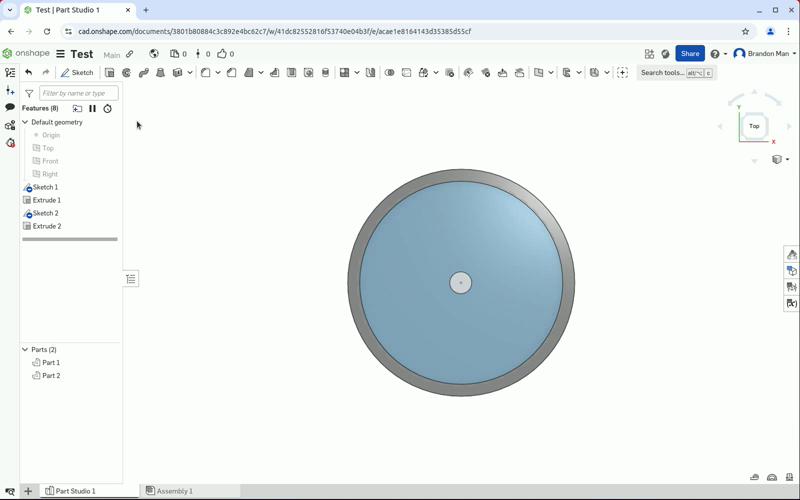
key(shift+7)
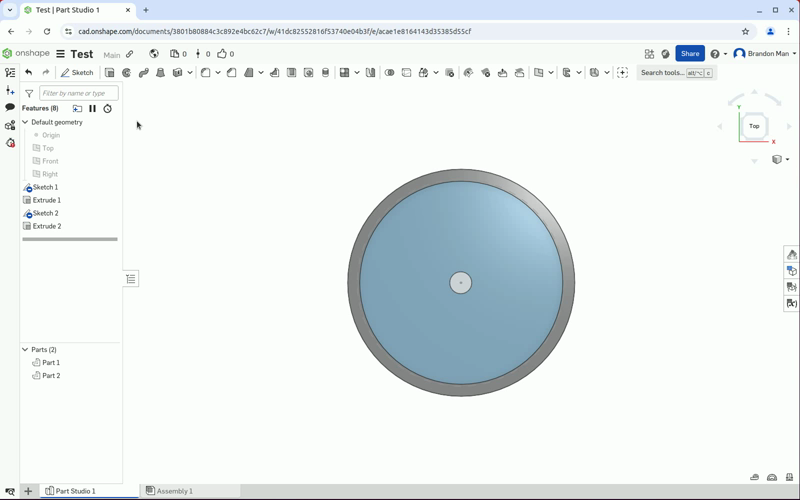
key(up, 3)
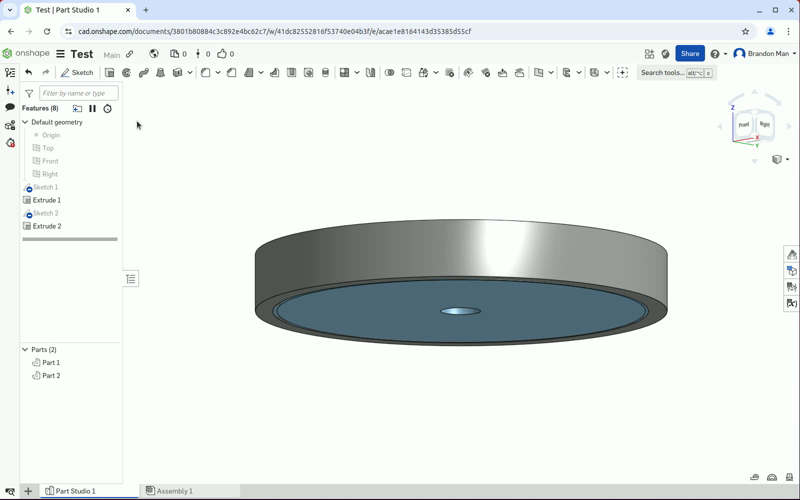
key(left, 3)
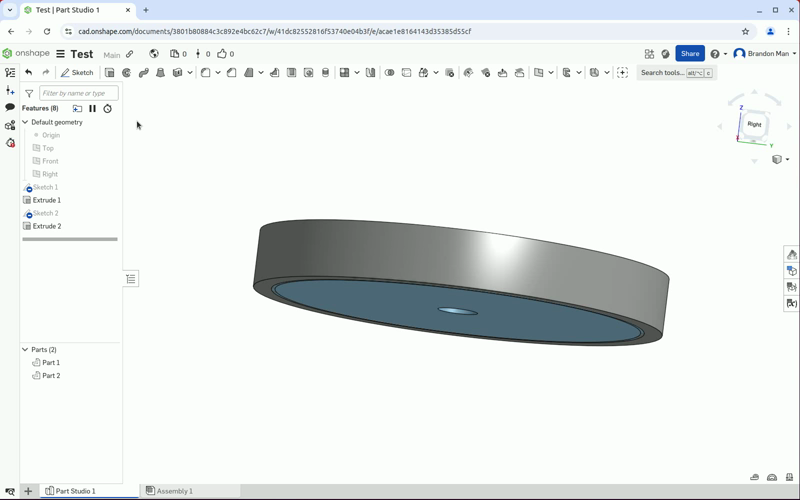
key(right, 3)
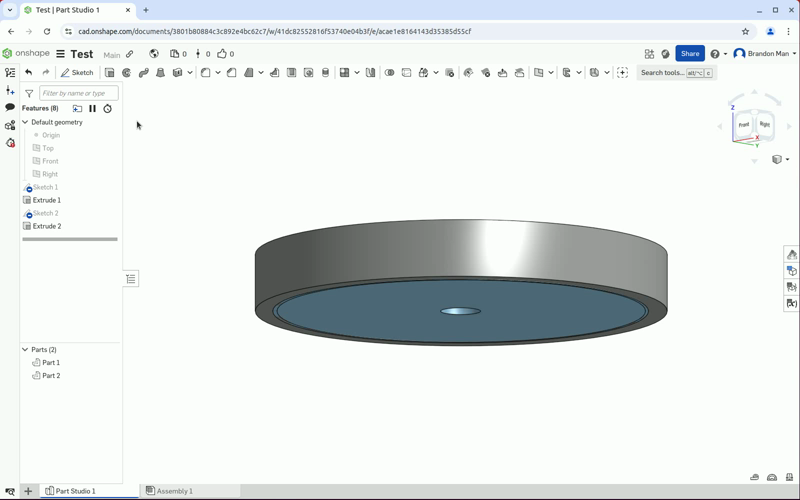
key(down, 3)
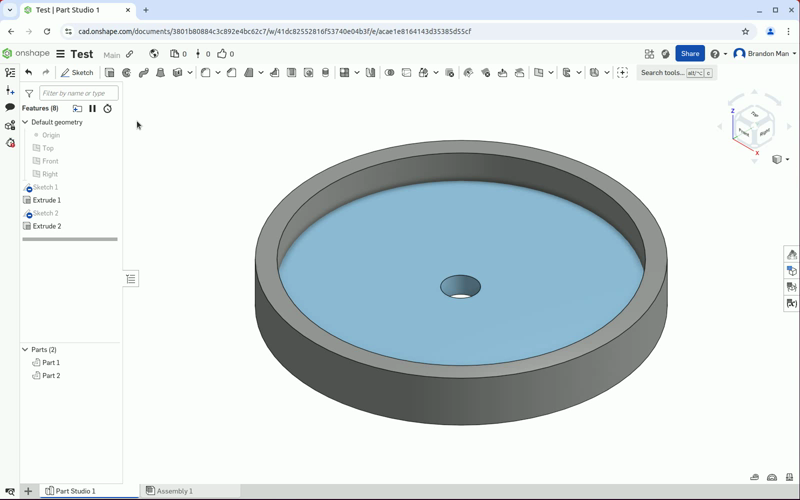
mouse_move(73, 189)
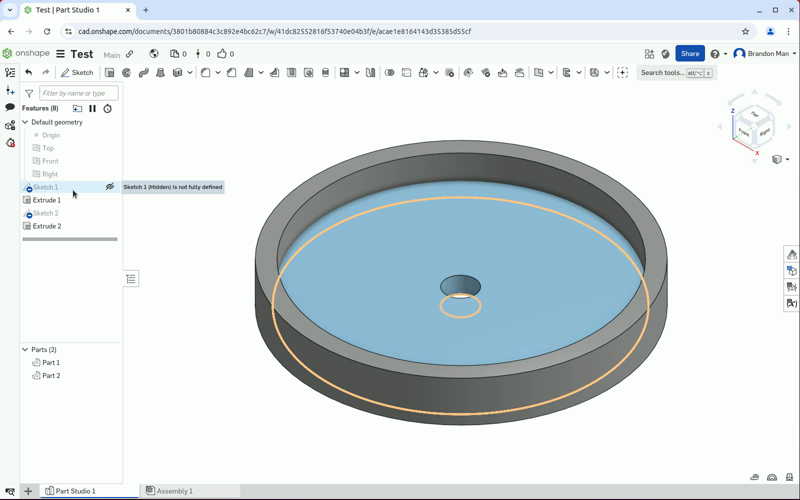
click(73, 189)